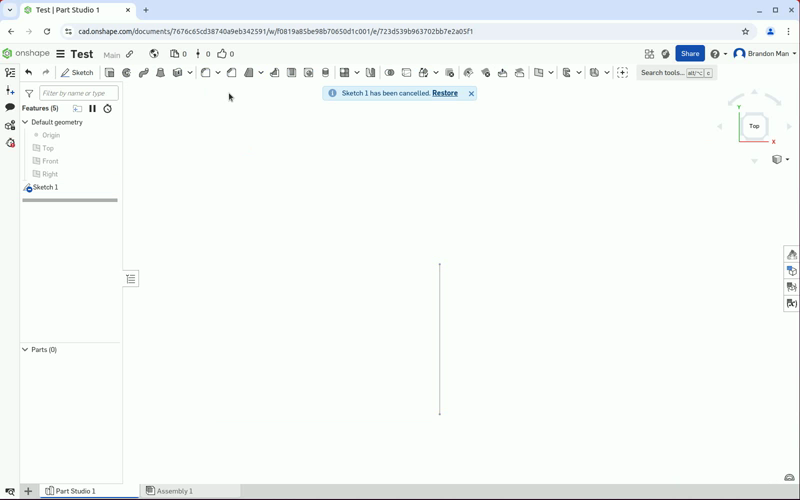
key(shift+h)
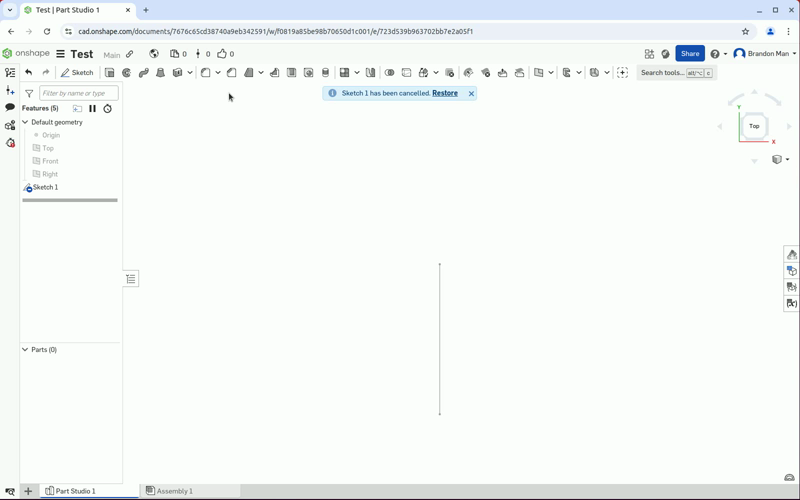
key(shift+s)
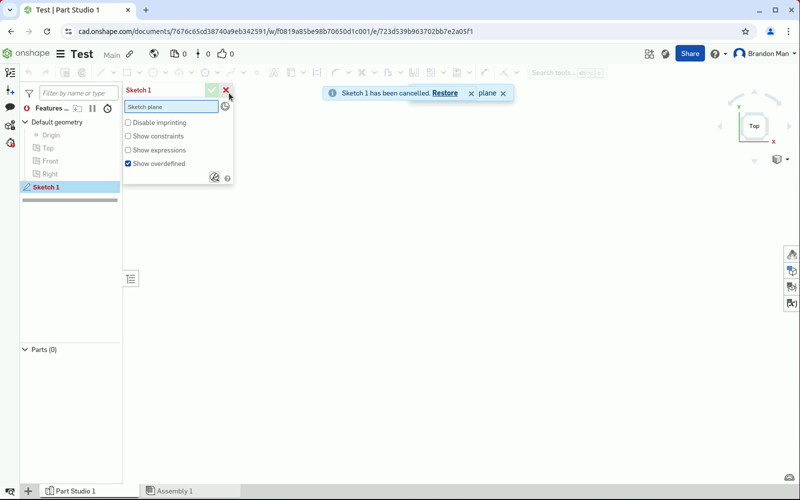
mouse_move(73, 150)
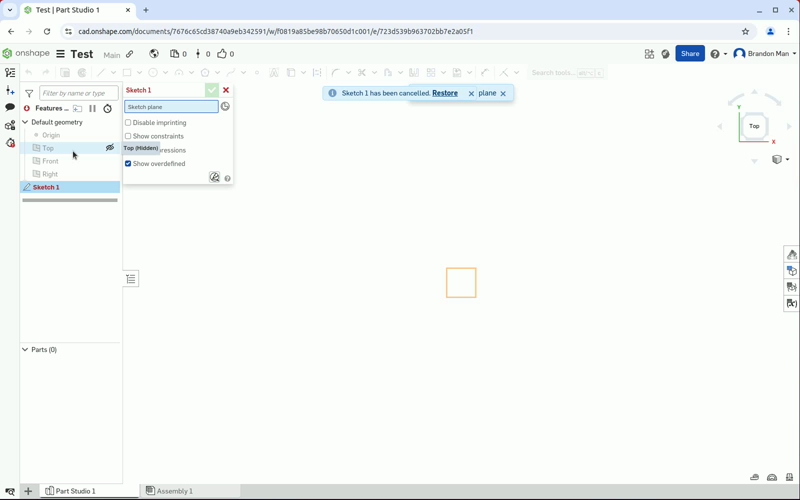
click(73, 150)
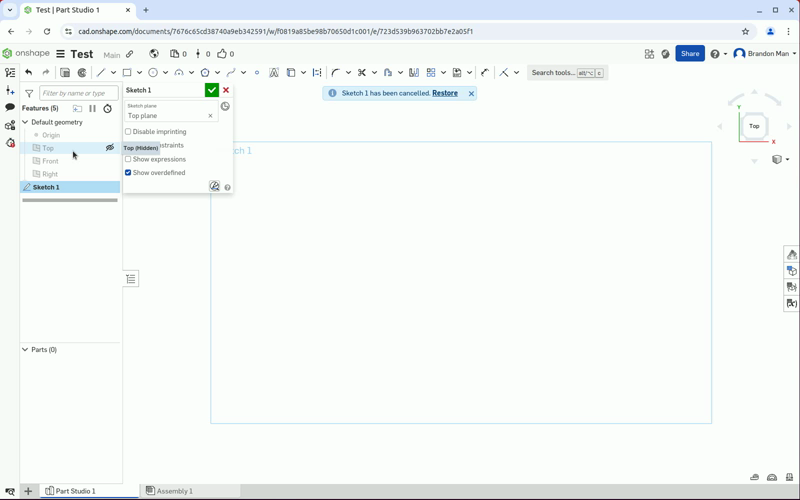
mouse_move(73, 352)
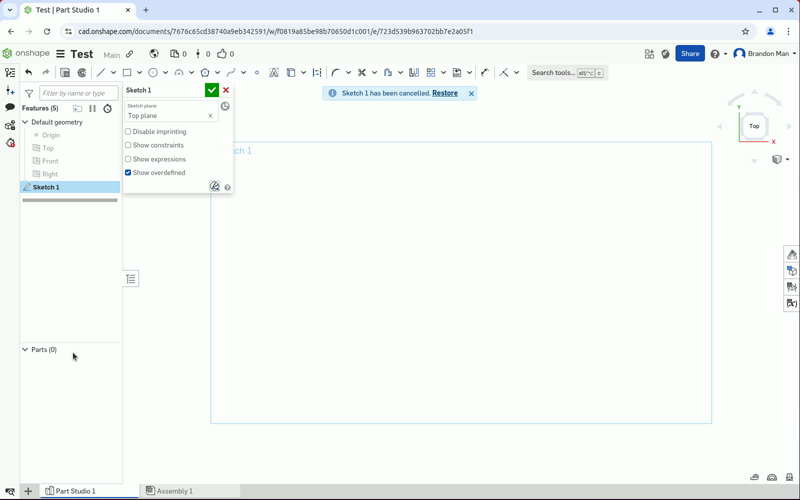
key(y)
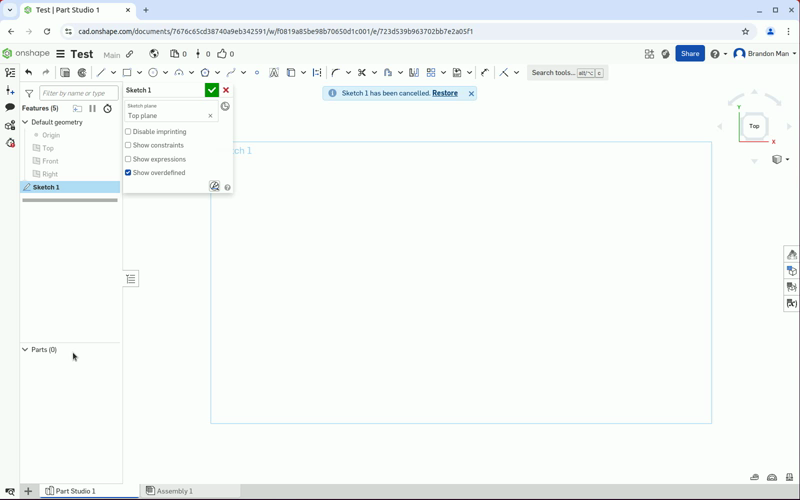
key(c)
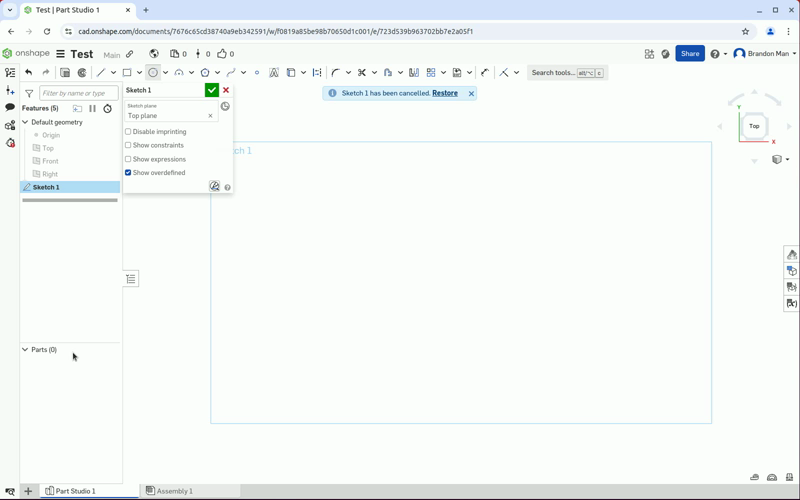
key_down(shift)
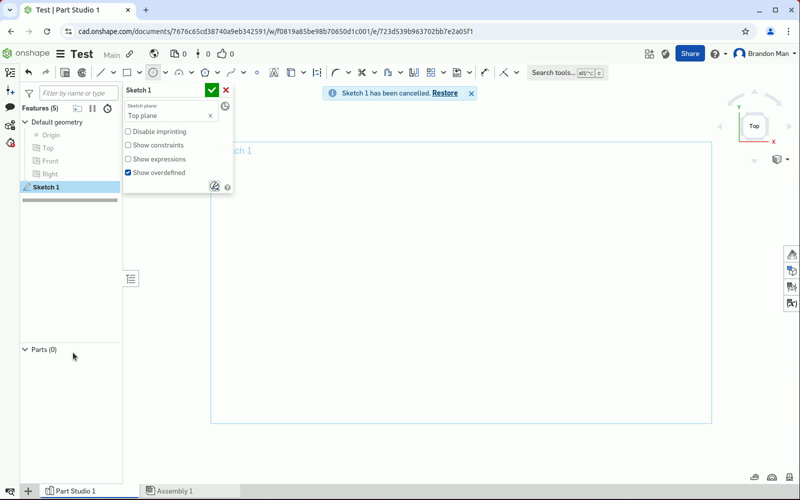
mouse_move(461, 282)
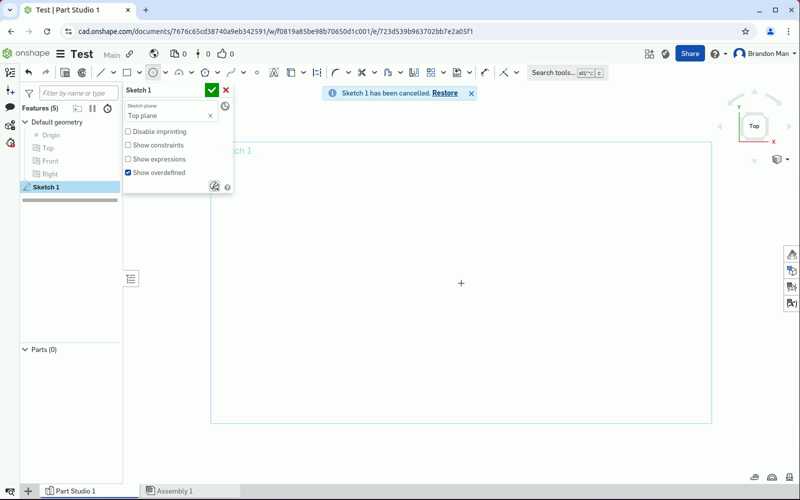
click(461, 282)
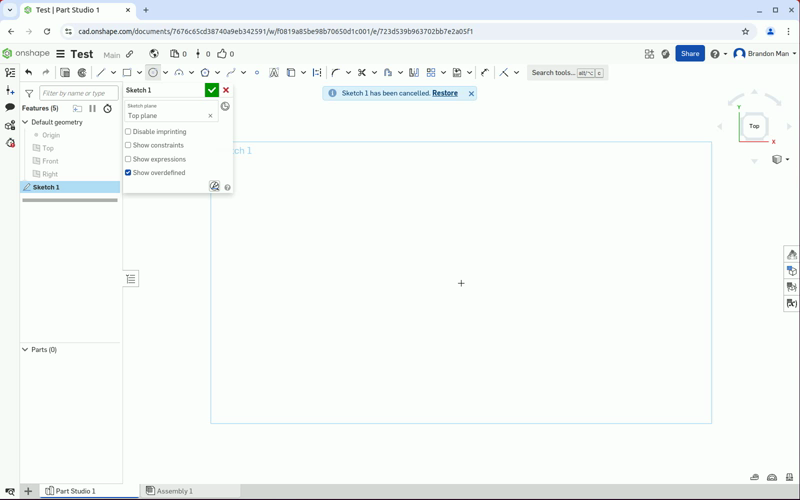
key_up(shift)
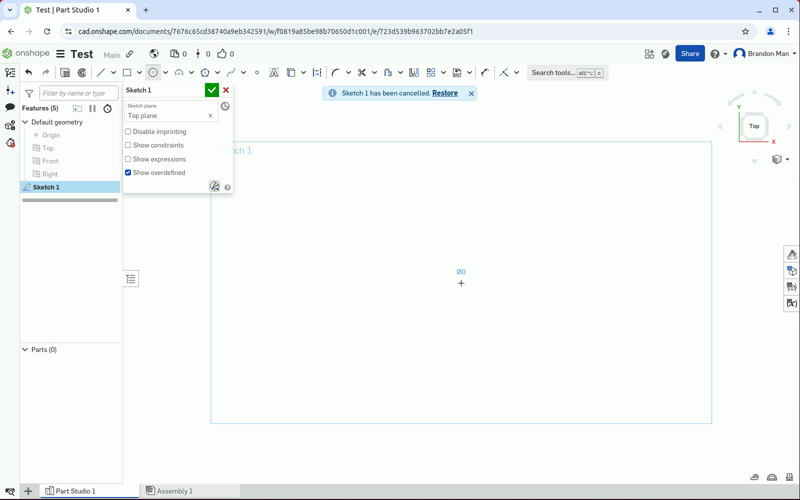
mouse_move(525, 282)
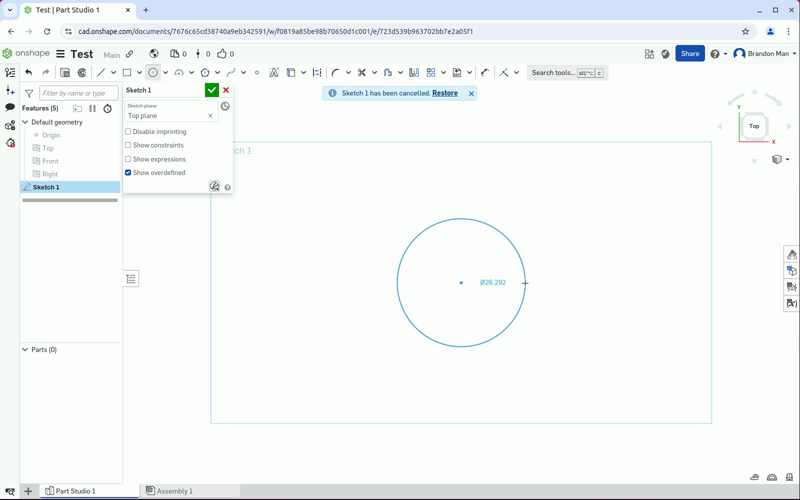
click(525, 282)
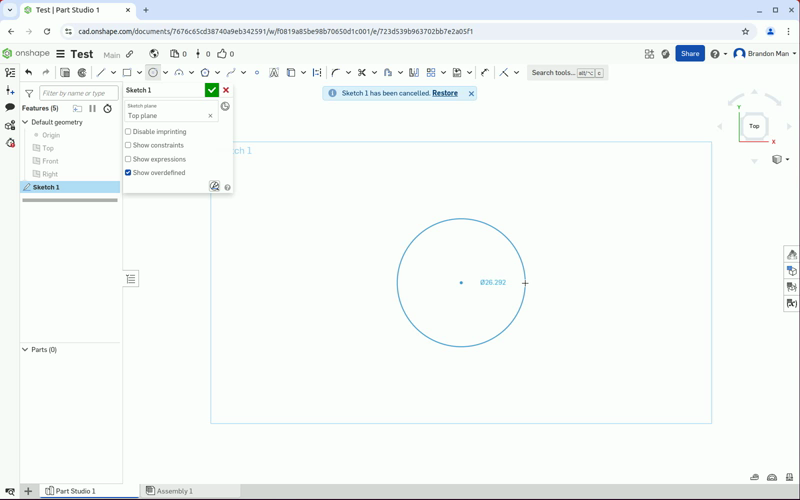
key(esc)
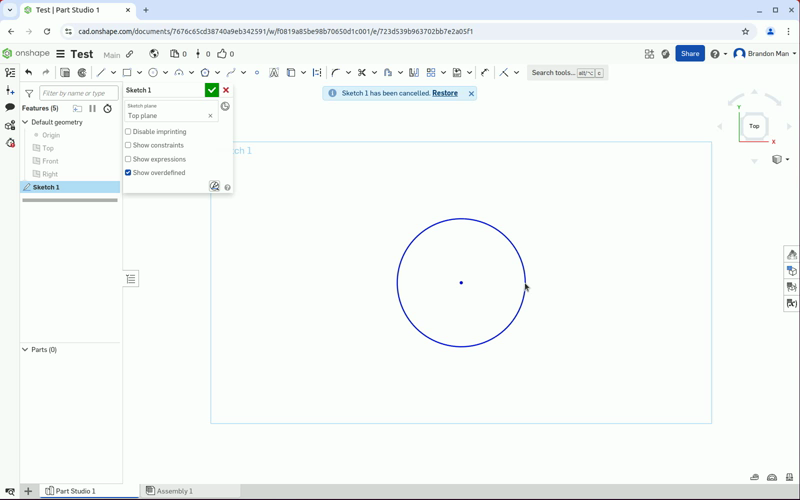
mouse_move(501, 282)
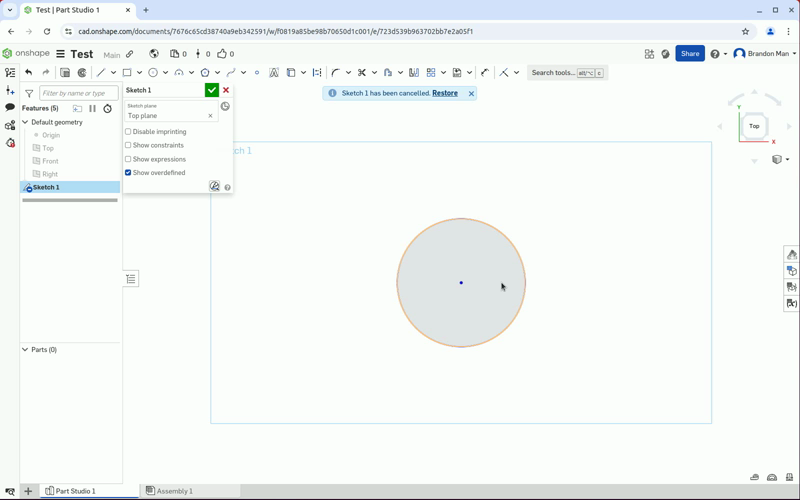
click(501, 282)
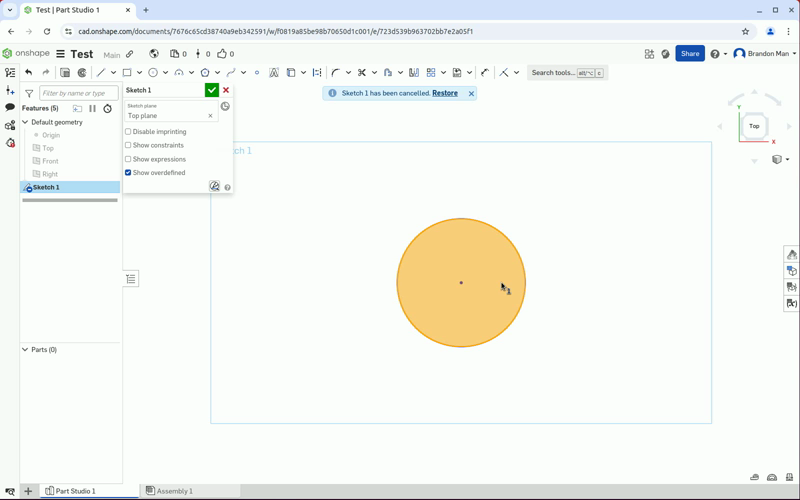
mouse_move(73, 352)
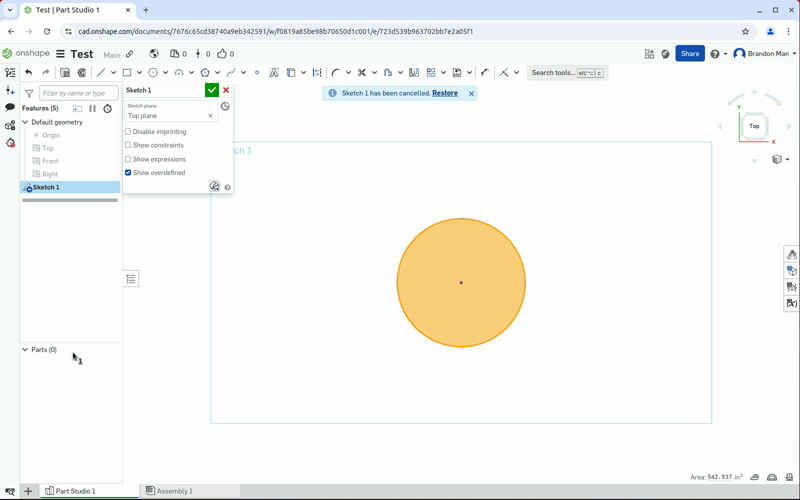
key(shift+y)
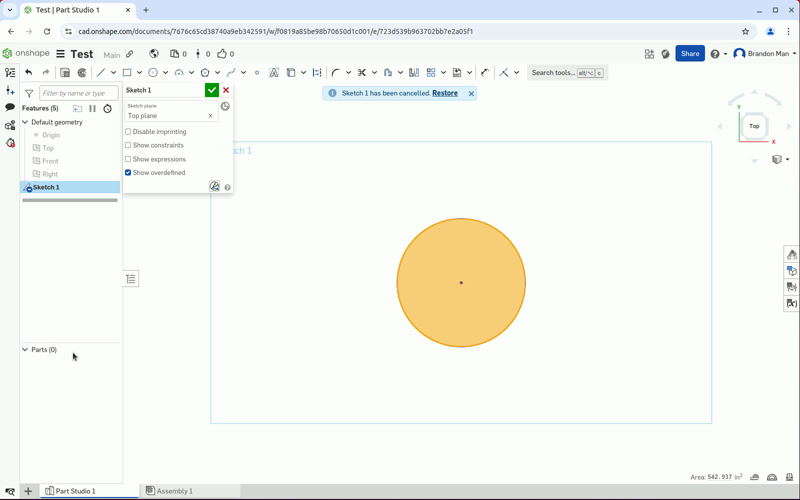
key(shift+e)
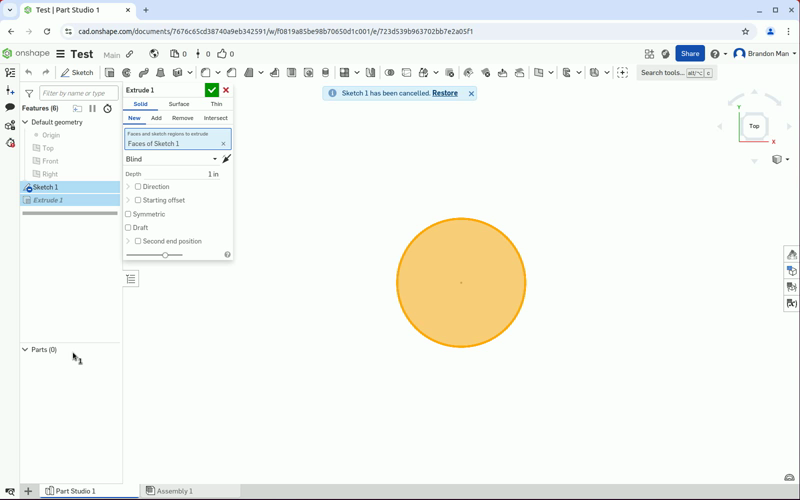
mouse_move(143, 106)
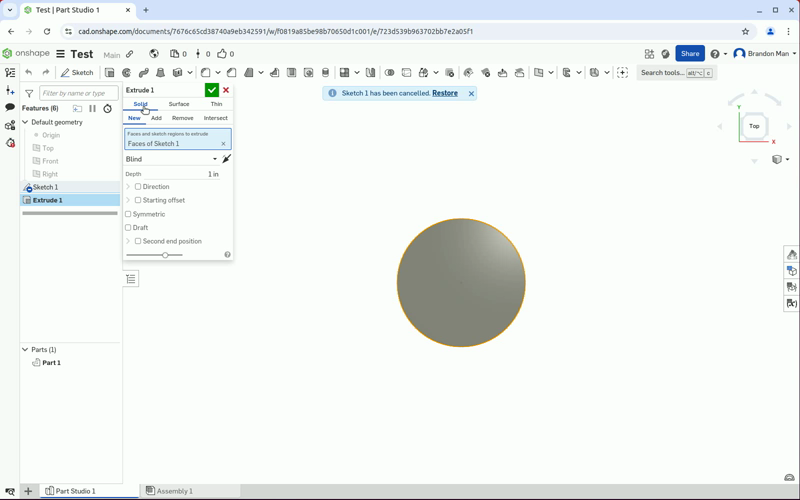
click(143, 106)
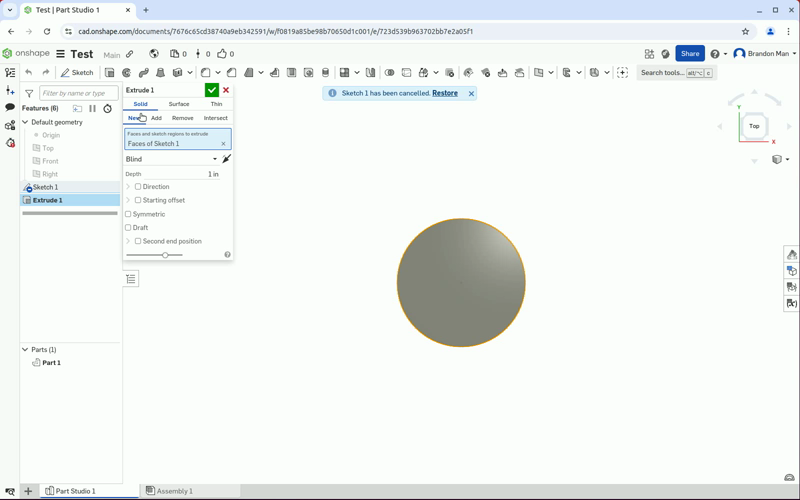
mouse_move(137, 120)
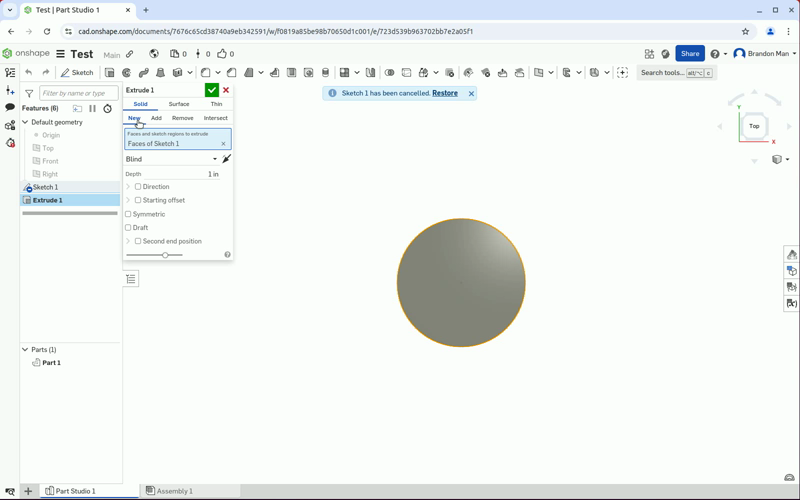
click(137, 120)
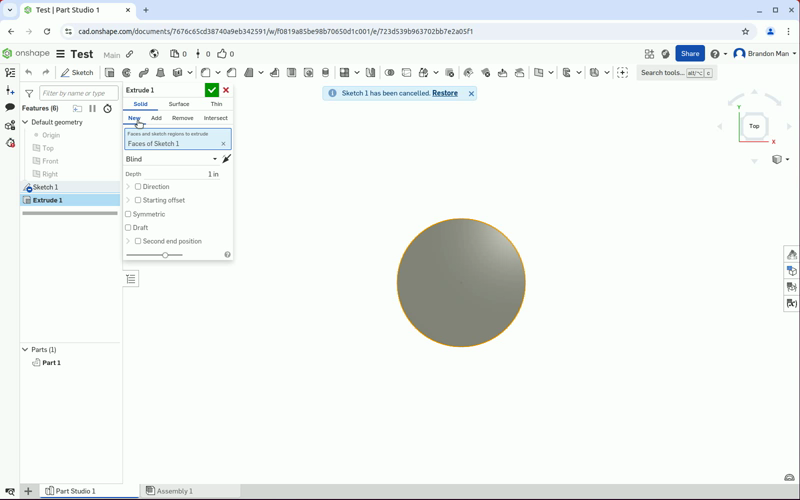
key(tab, 4)
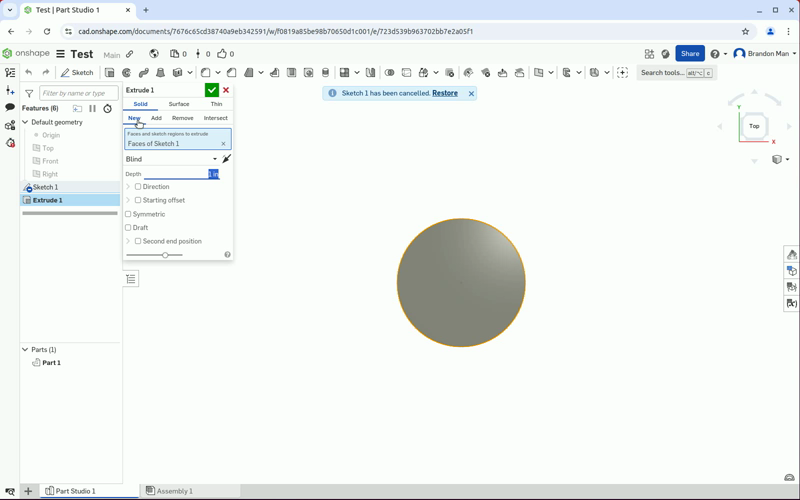
text(5.777)
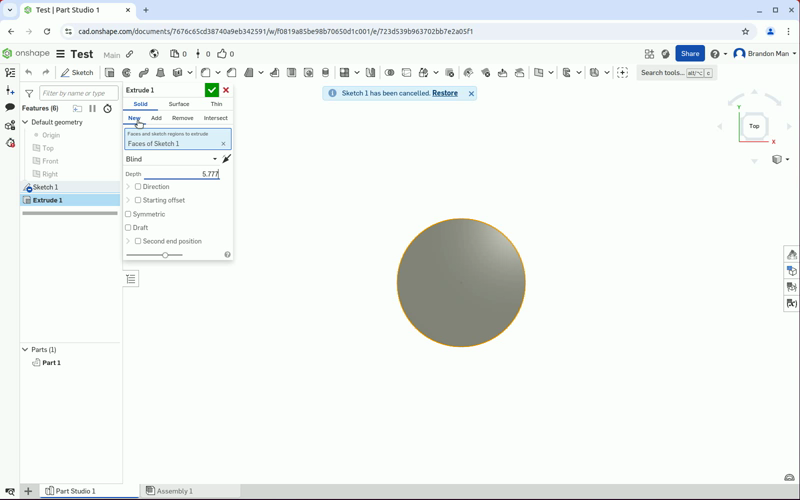
key(enter)
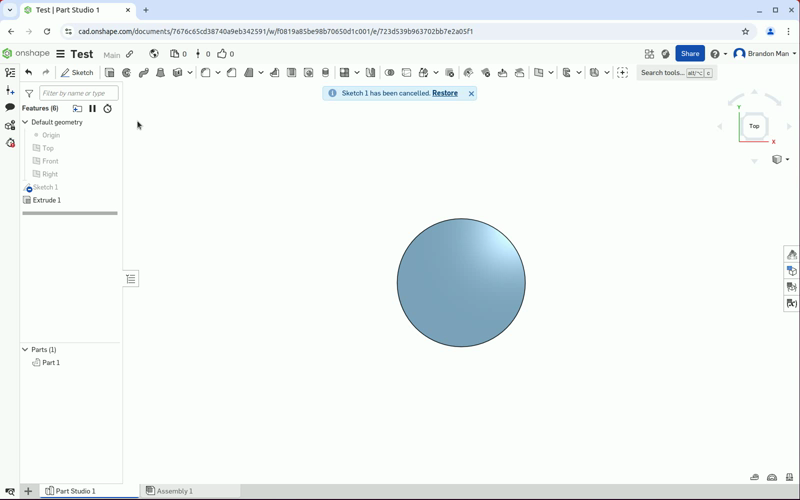
key(shift+h)
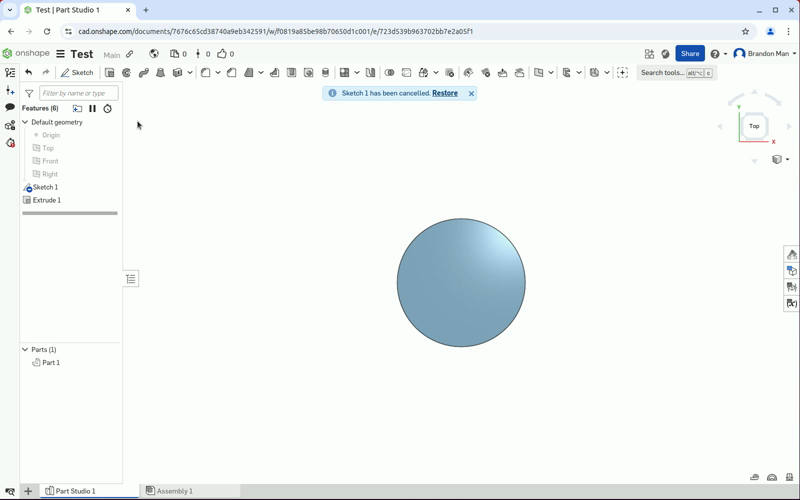
key(shift+h)
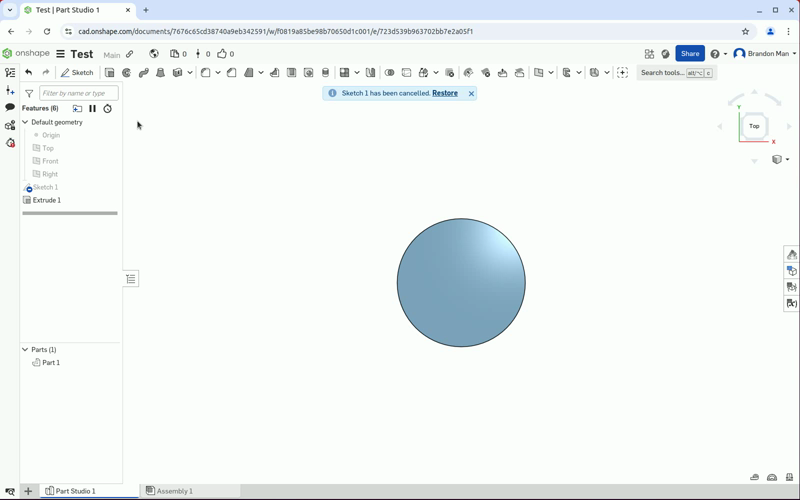
mouse_move(73, 189)
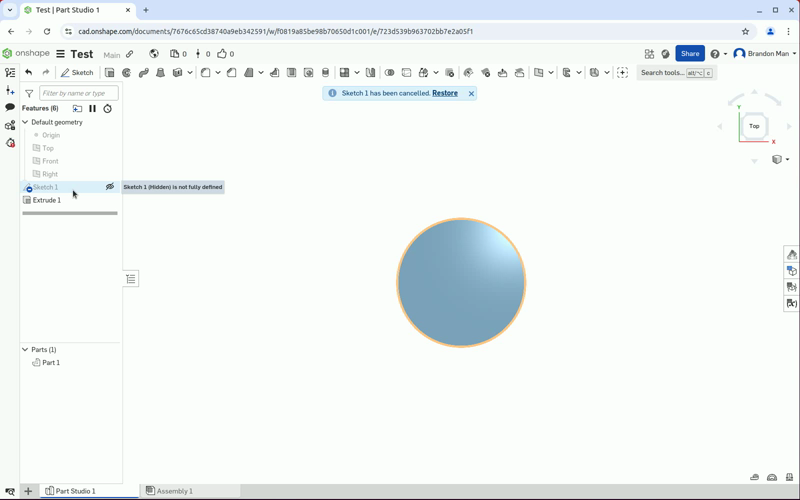
click(73, 189)
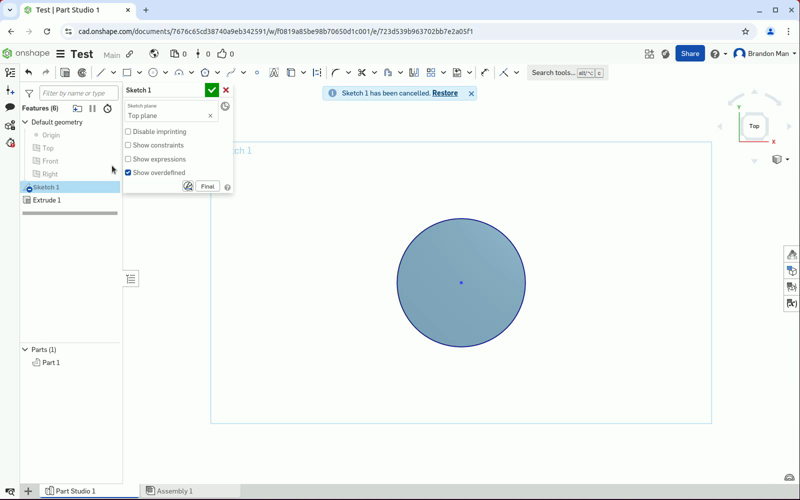
mouse_move(229, 92)
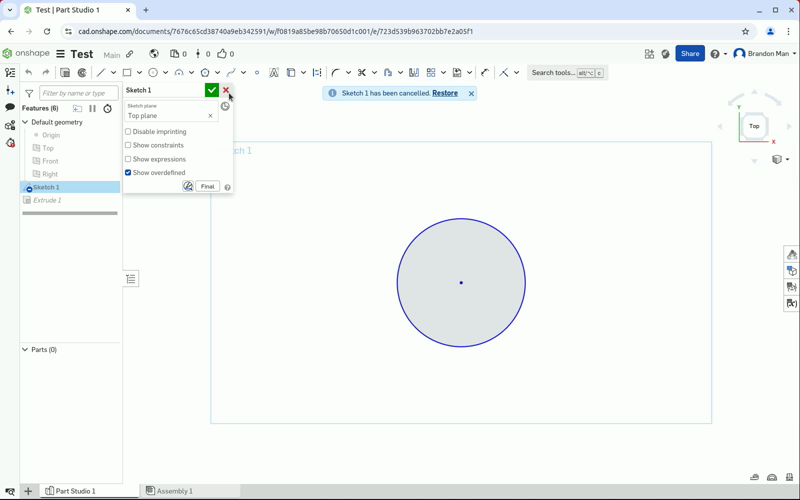
click(229, 92)
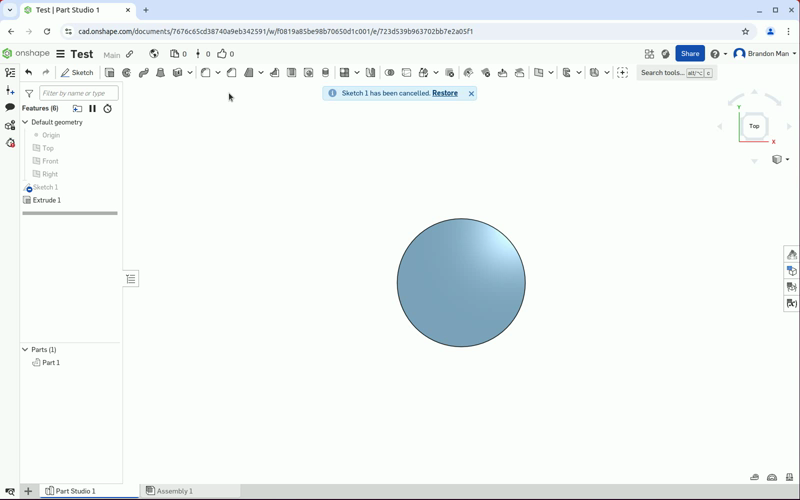
mouse_move(541, 75)
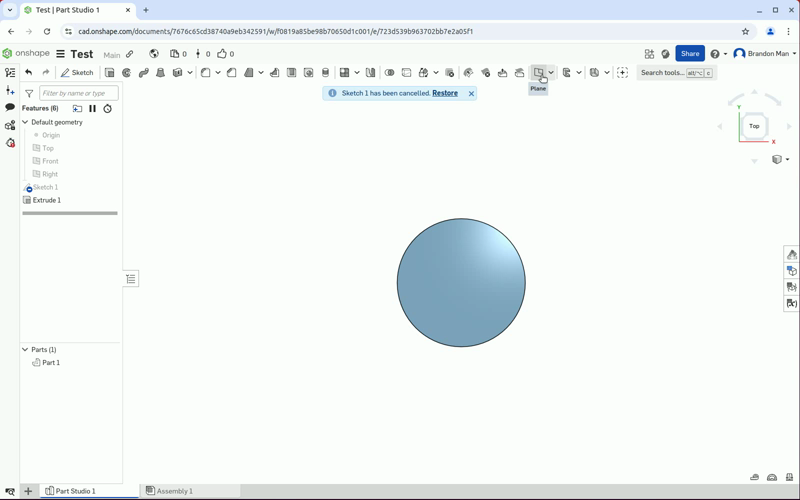
click(541, 75)
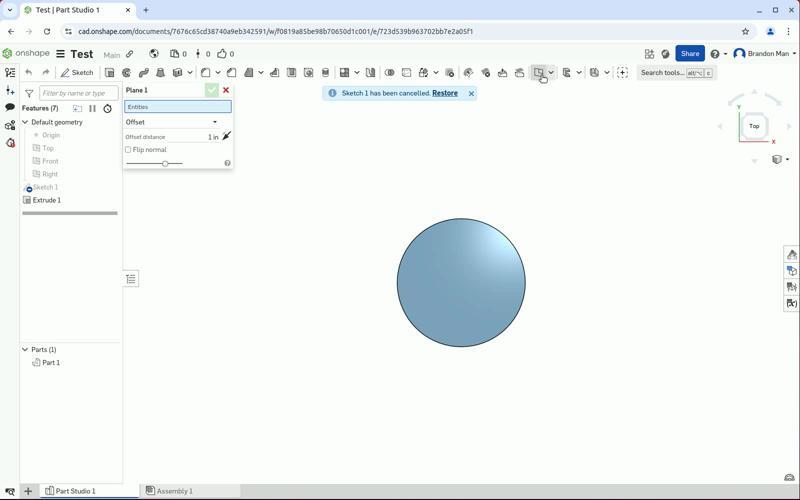
mouse_move(73, 150)
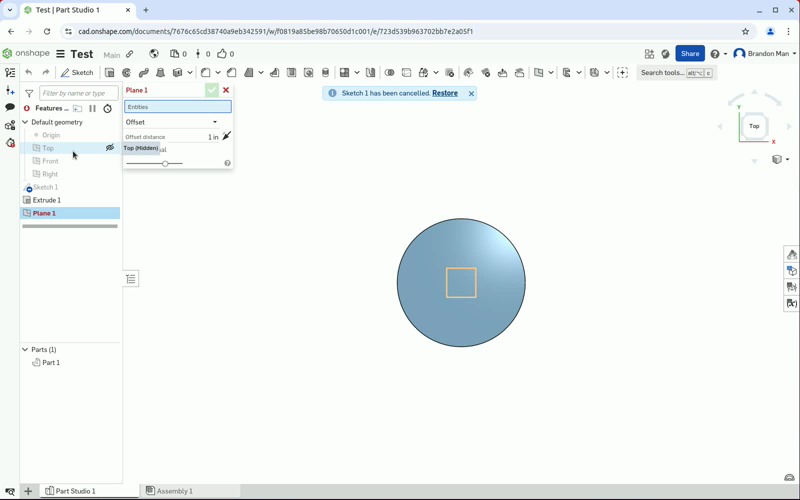
click(73, 150)
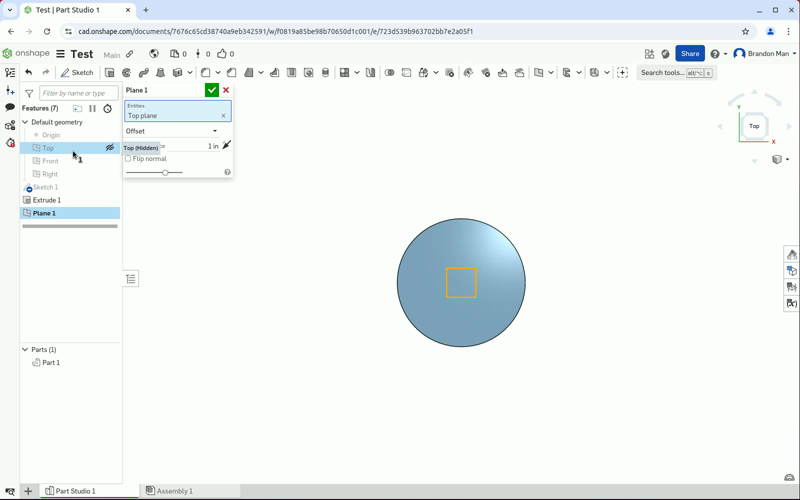
key(tab, 2)
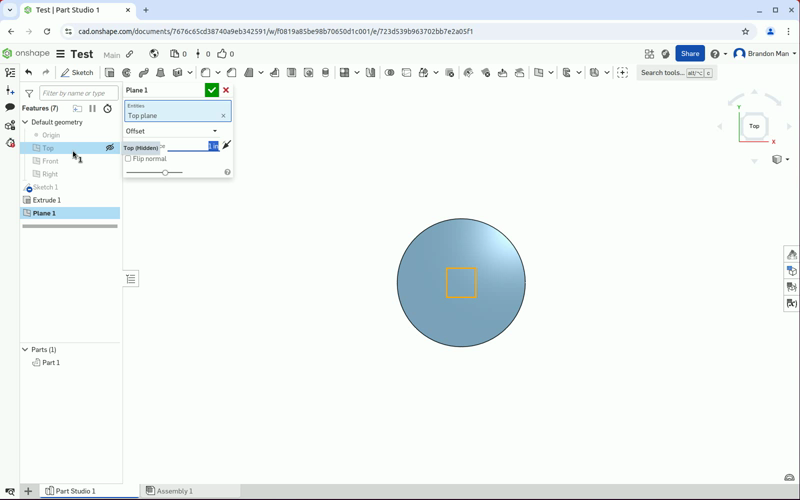
text(5.792)
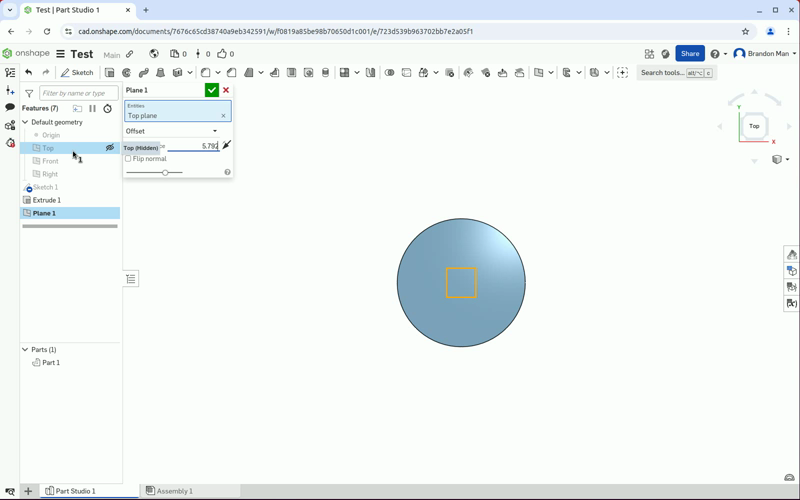
key(enter, 2)
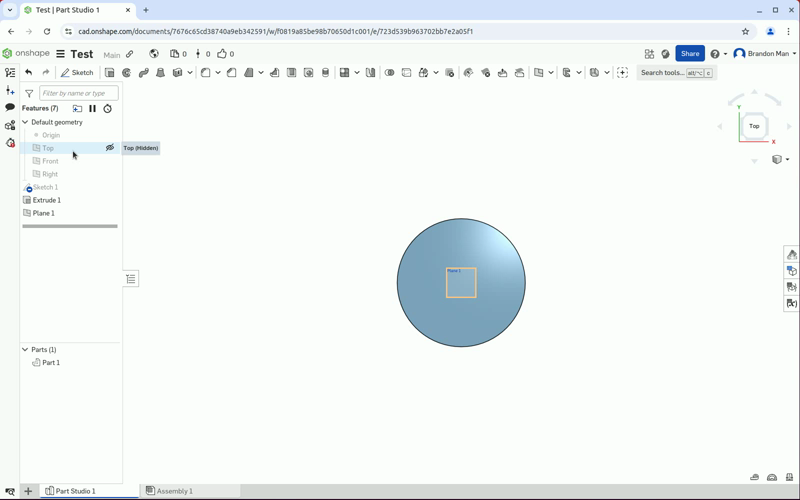
key(shift+s)
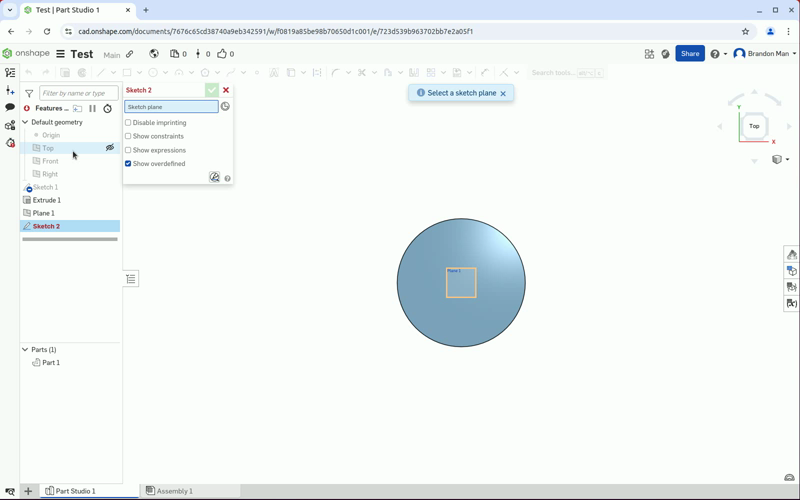
mouse_move(73, 215)
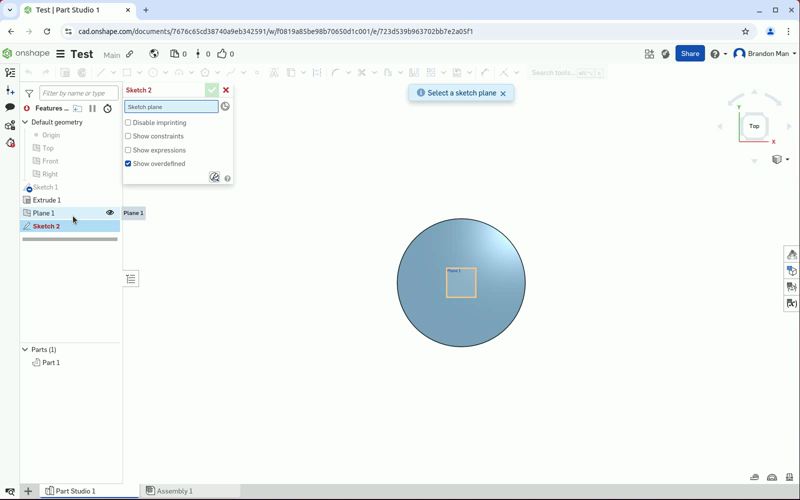
click(73, 215)
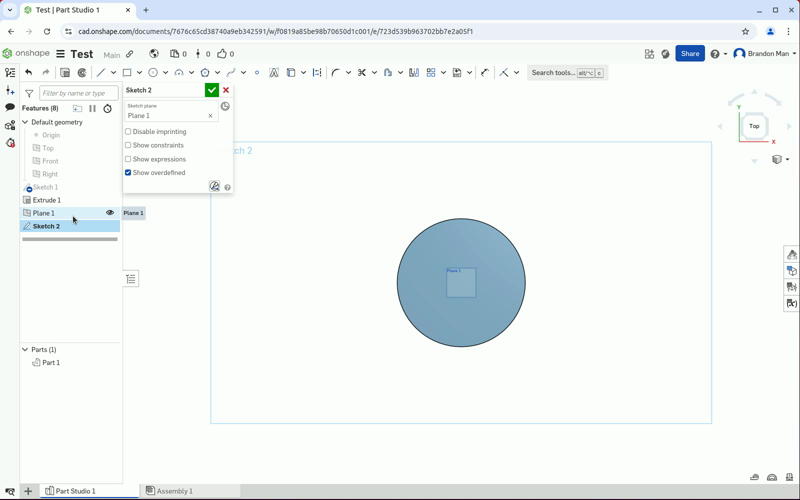
mouse_move(73, 352)
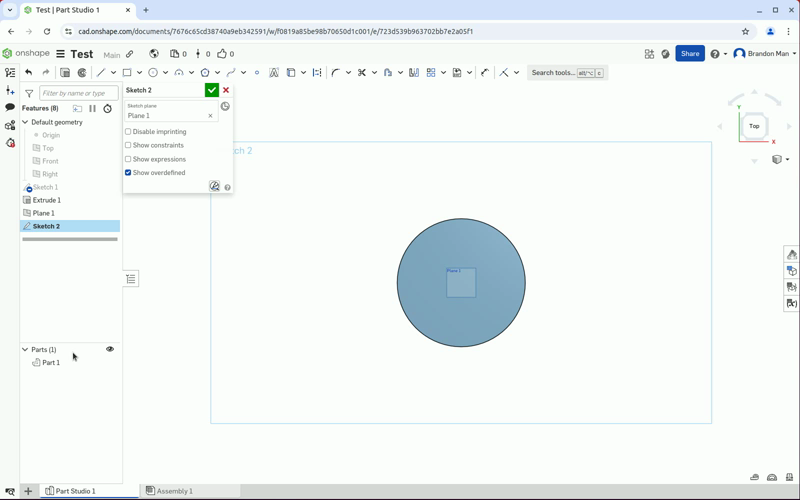
key(y)
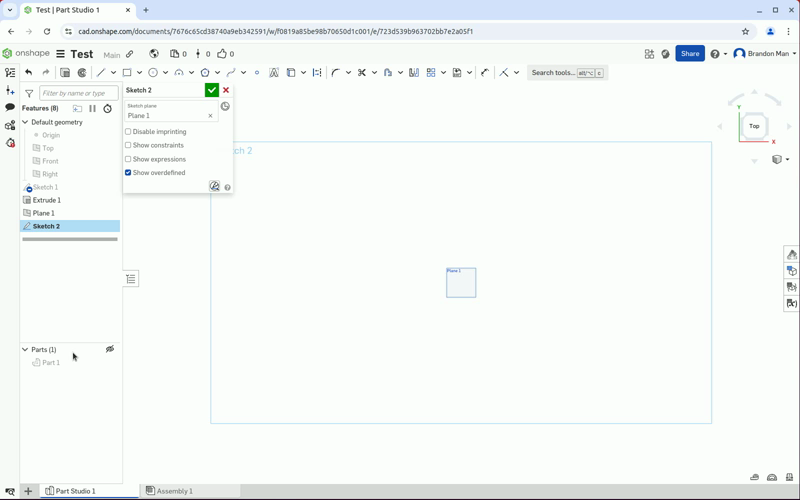
key(c)
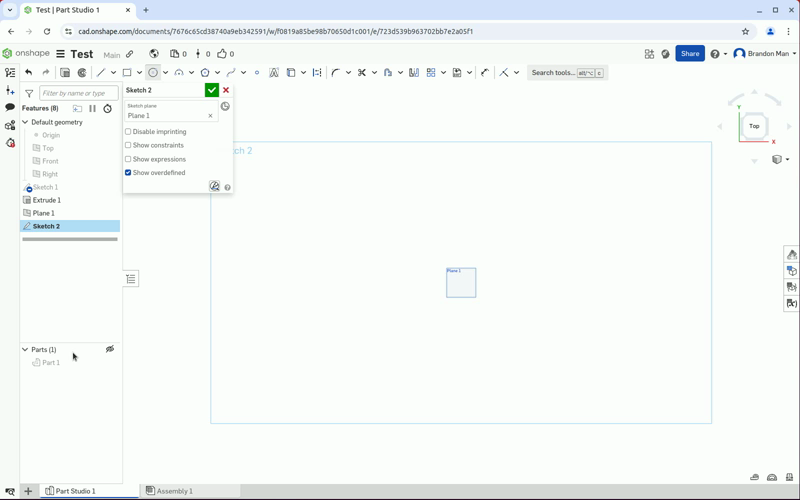
key_down(shift)
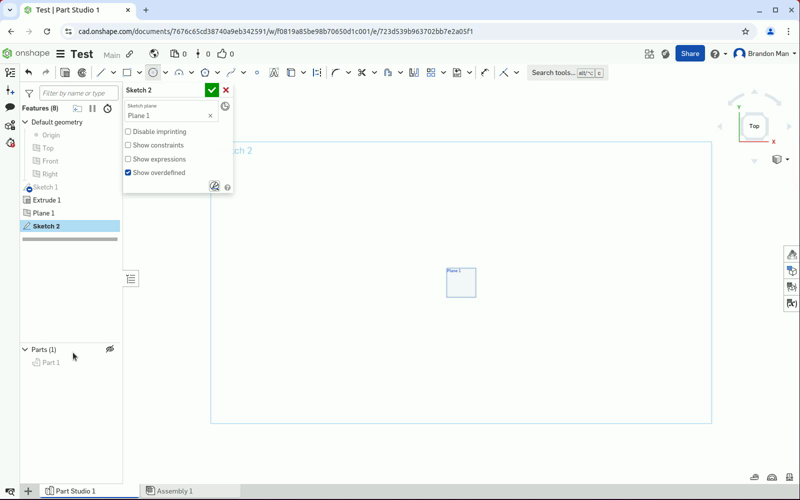
mouse_move(461, 282)
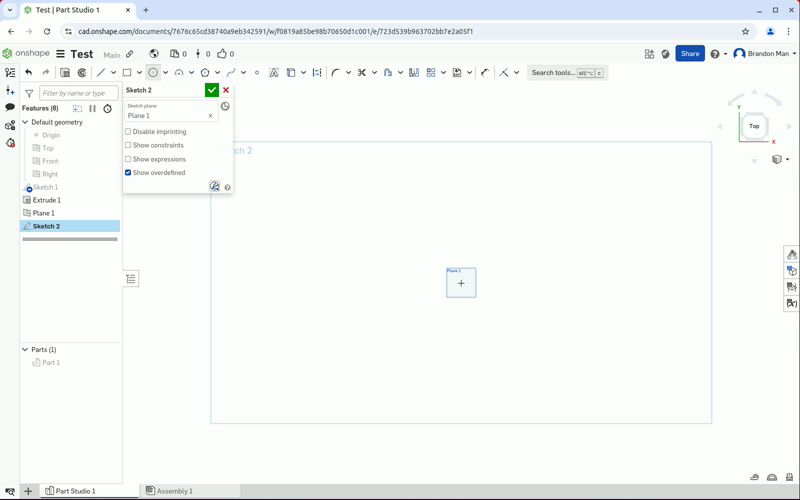
click(461, 282)
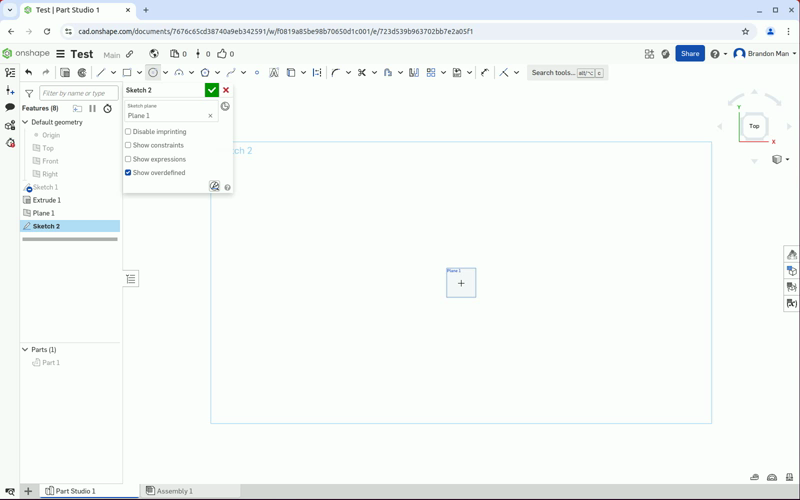
key_up(shift)
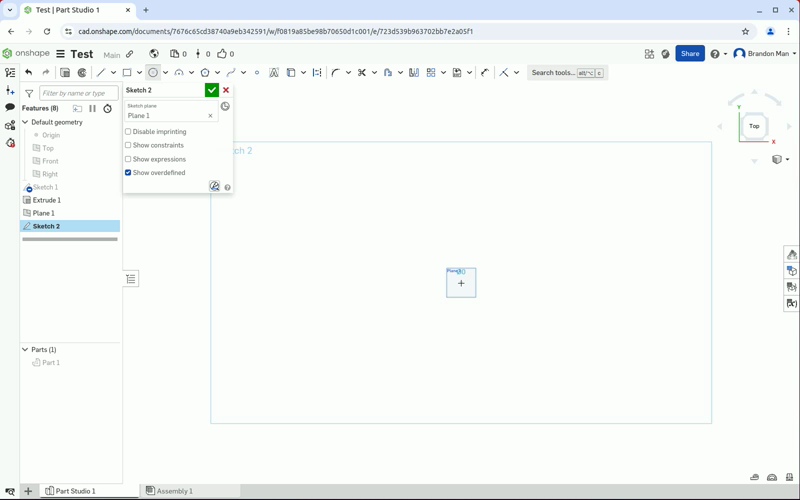
mouse_move(501, 282)
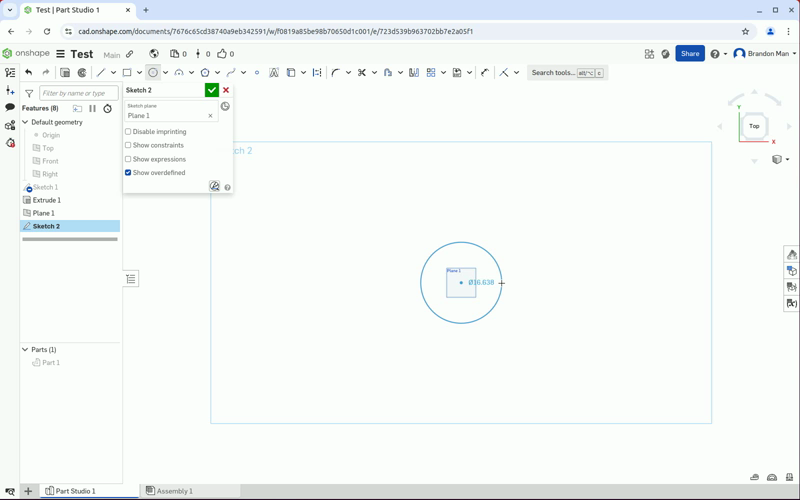
click(501, 282)
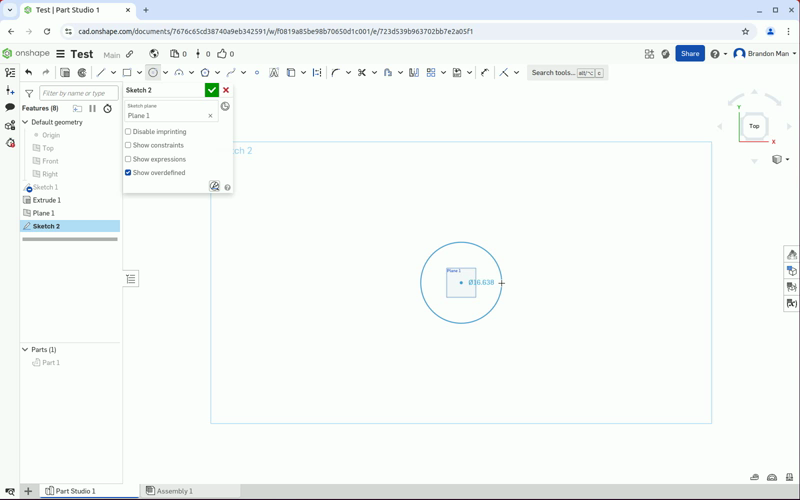
key(esc)
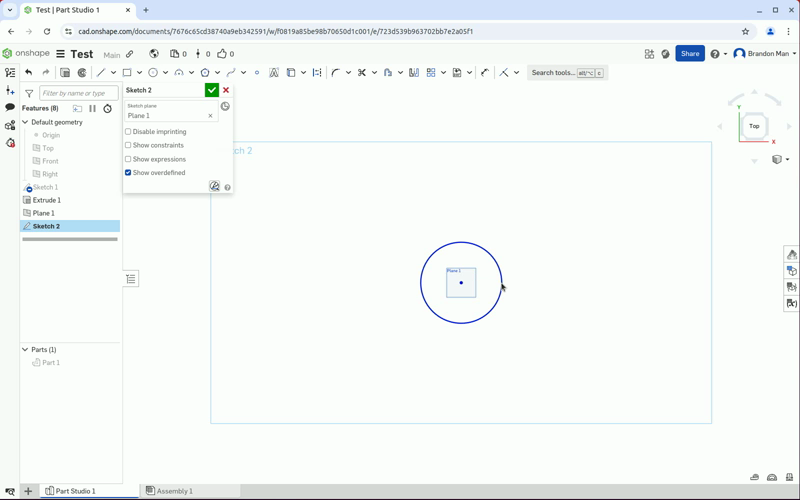
mouse_move(479, 311)
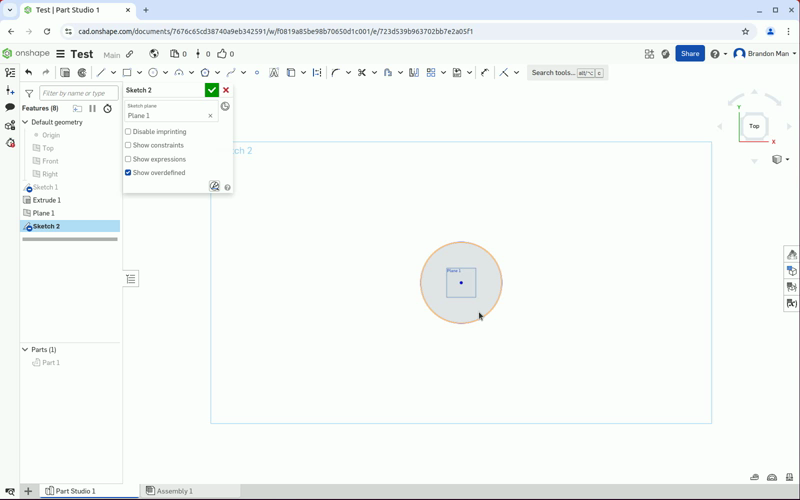
click(479, 311)
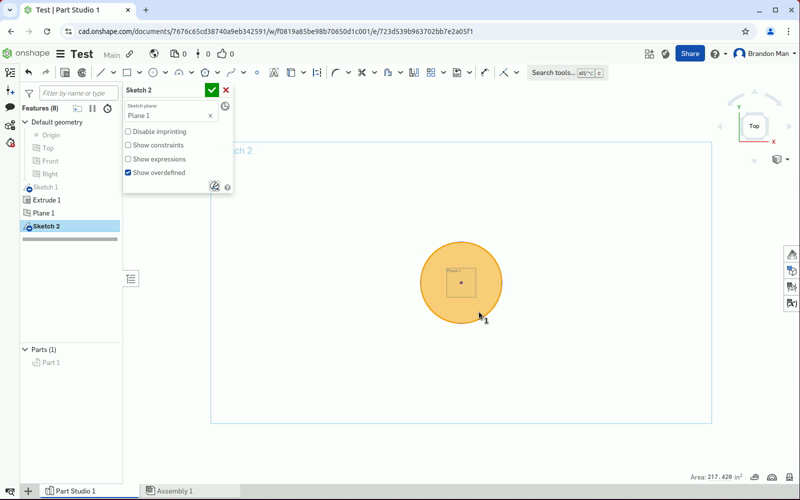
mouse_move(73, 352)
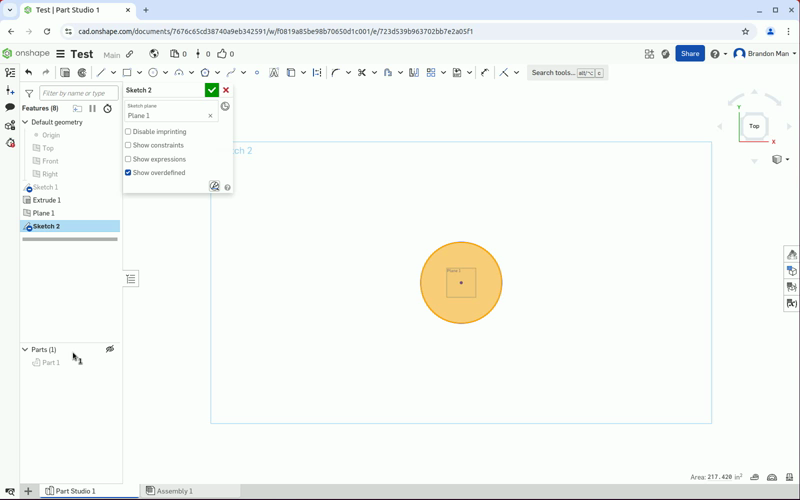
key(shift+y)
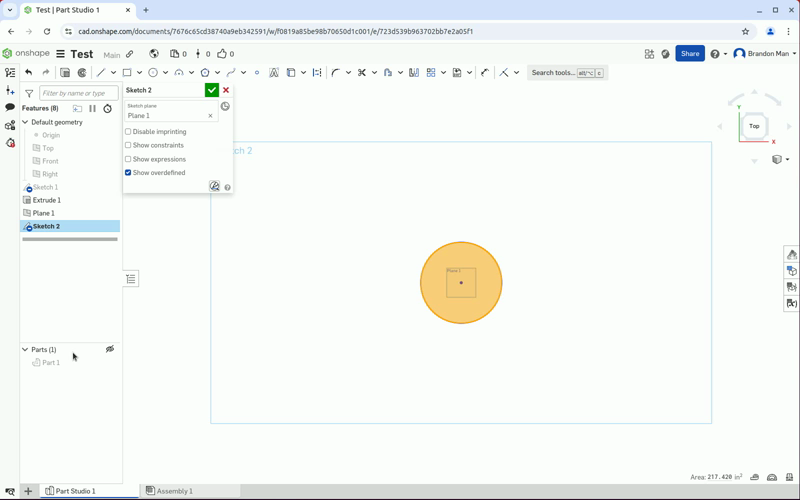
key(shift+e)
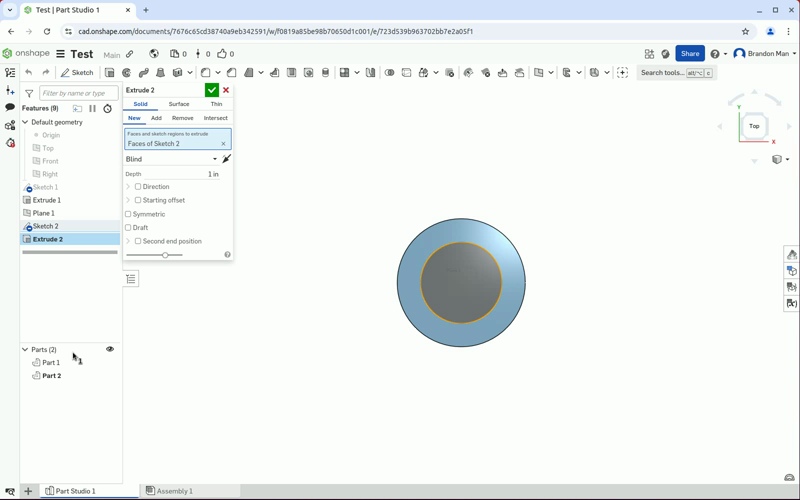
mouse_move(143, 106)
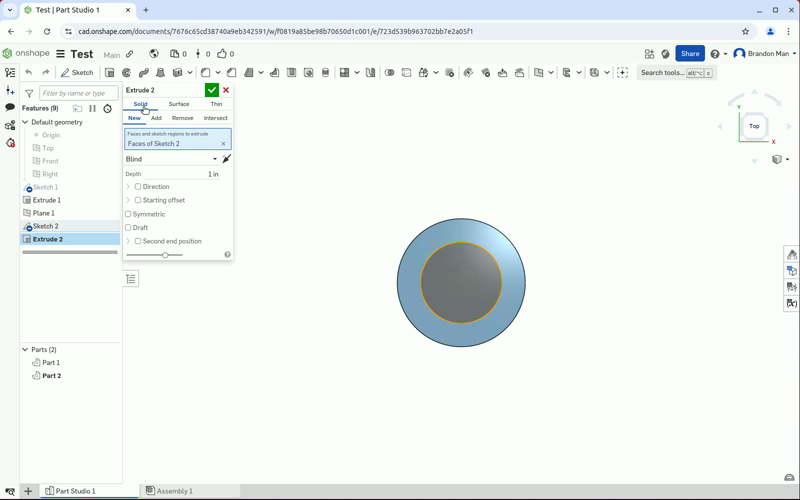
click(143, 106)
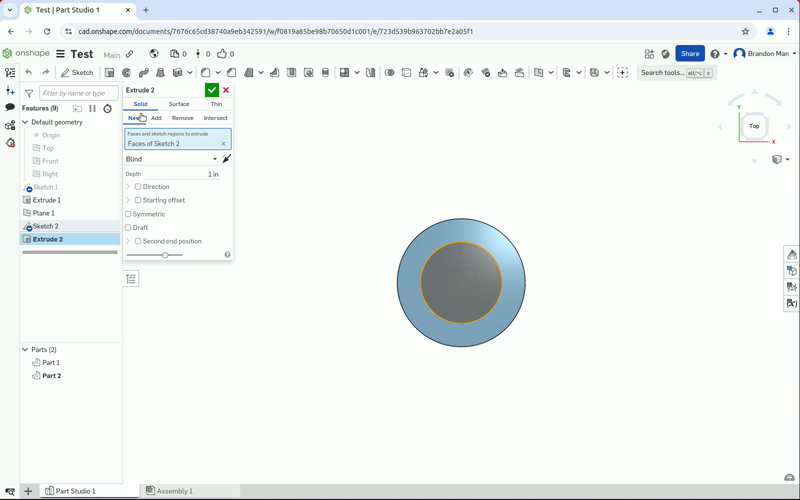
mouse_move(137, 120)
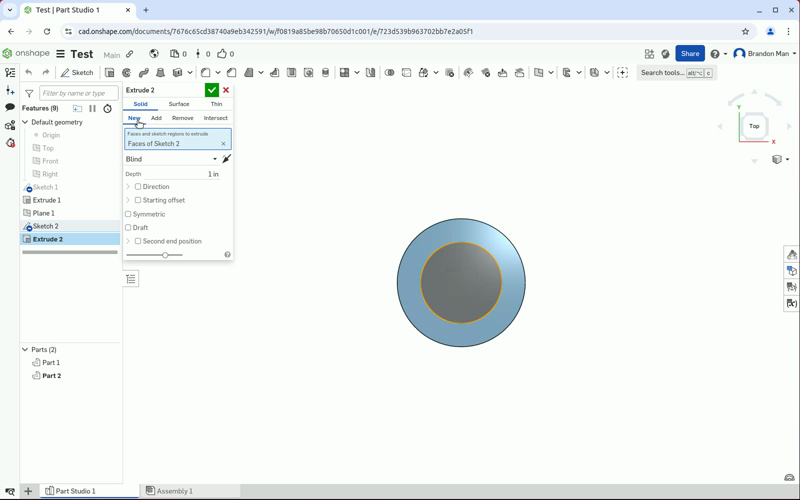
click(137, 120)
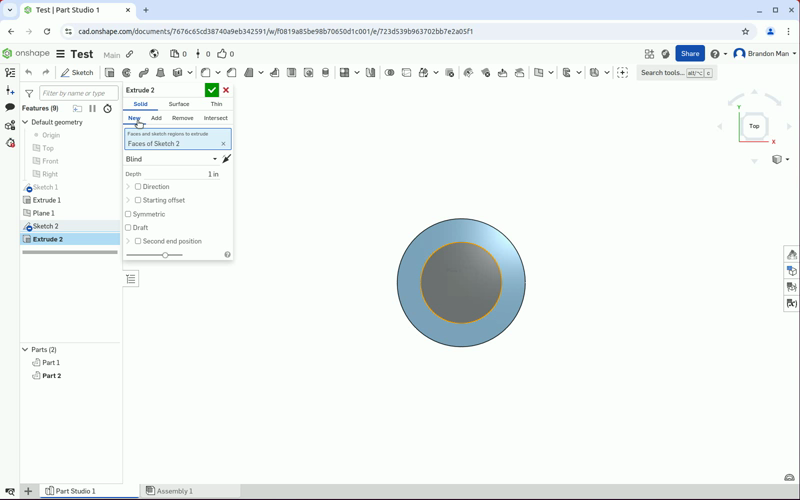
key(tab, 4)
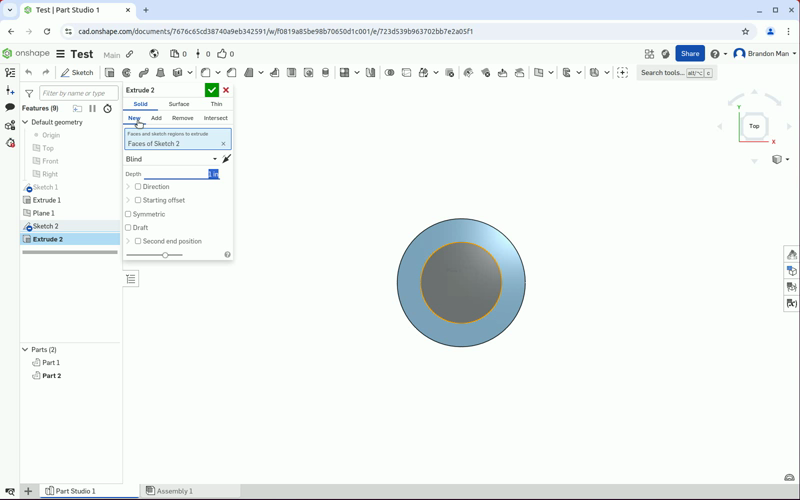
text(17.331)
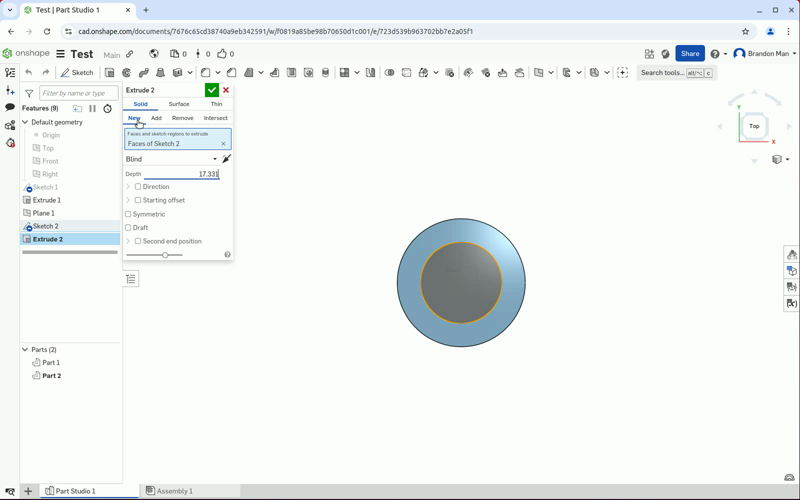
key(enter)
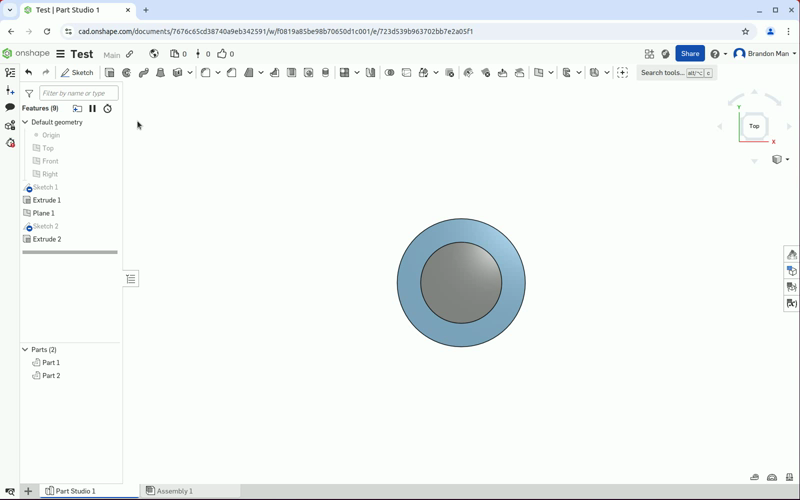
key(shift+h)
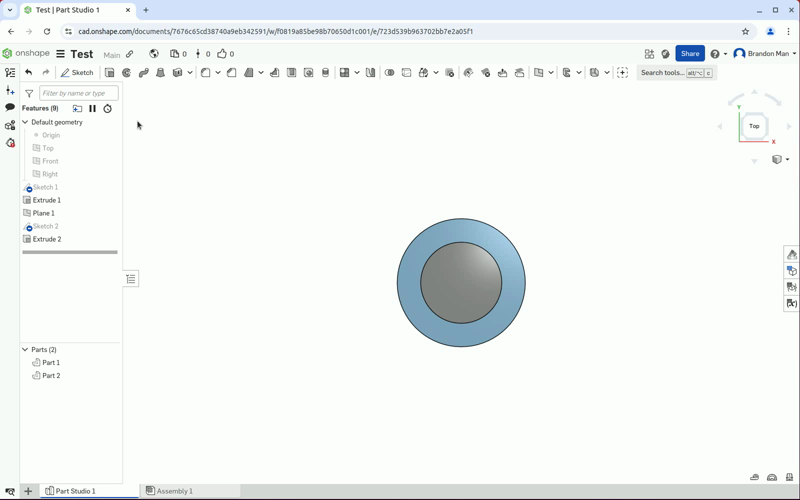
key(shift+h)
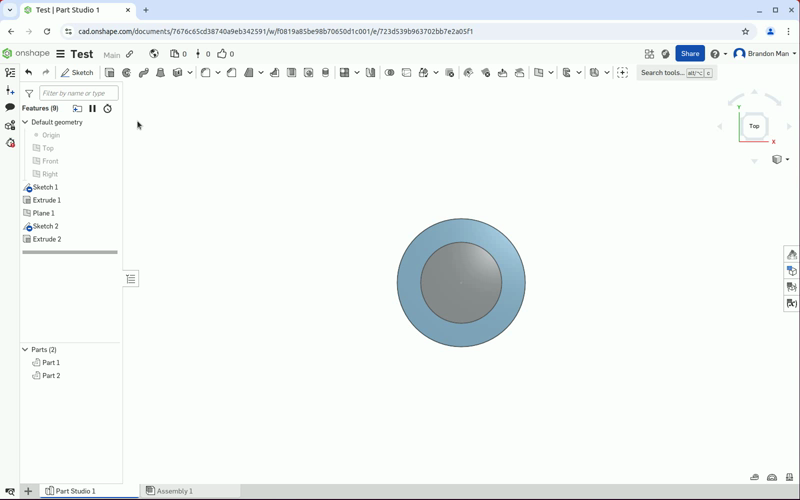
key(shift+7)
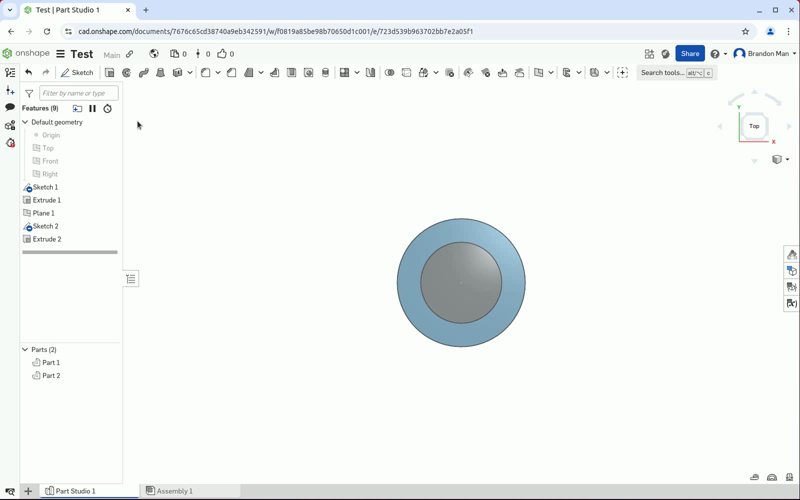
key(up, 3)
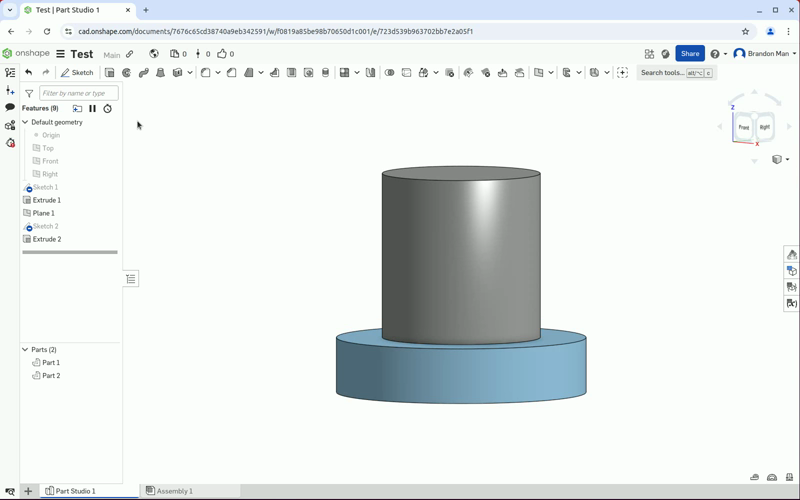
key(left, 3)
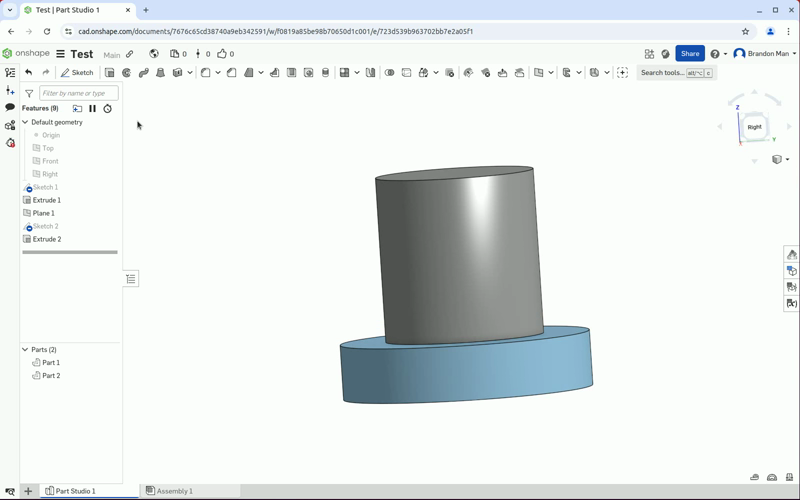
key(right, 3)
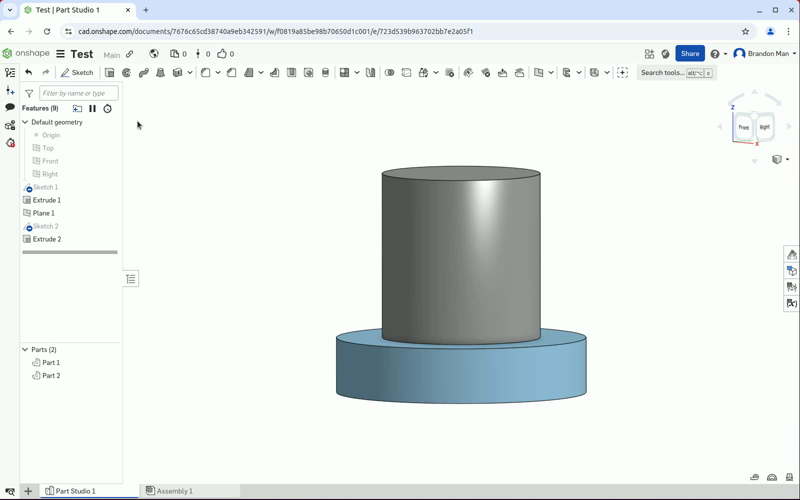
key(down, 3)
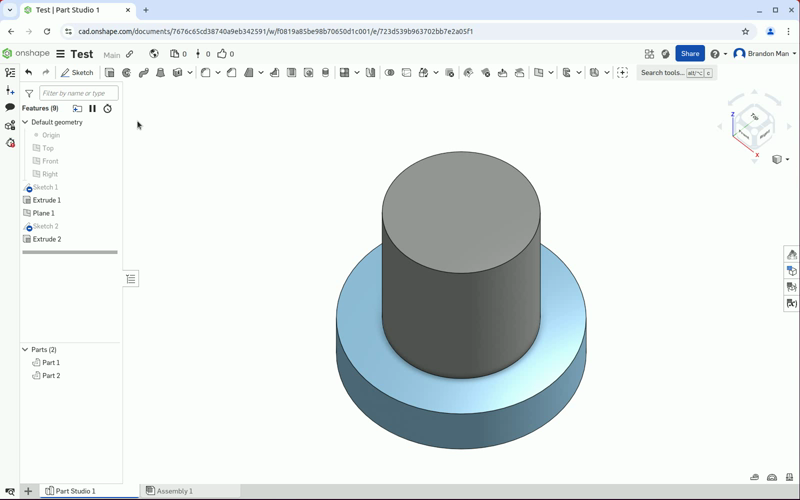
mouse_move(73, 189)
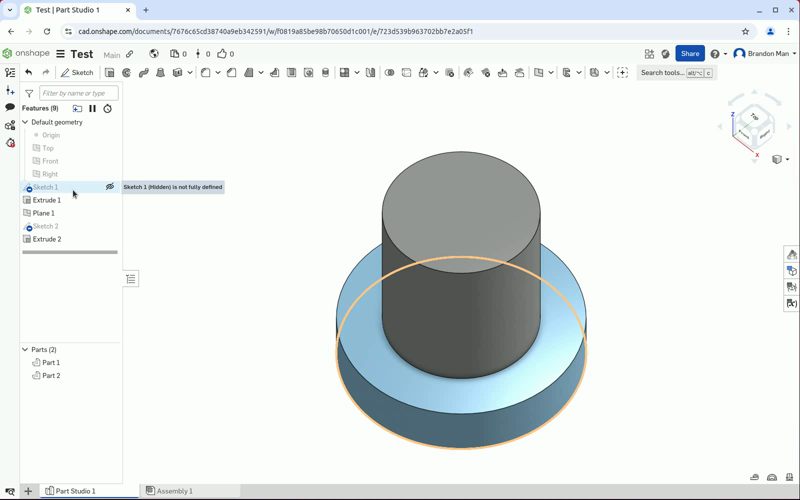
click(73, 189)